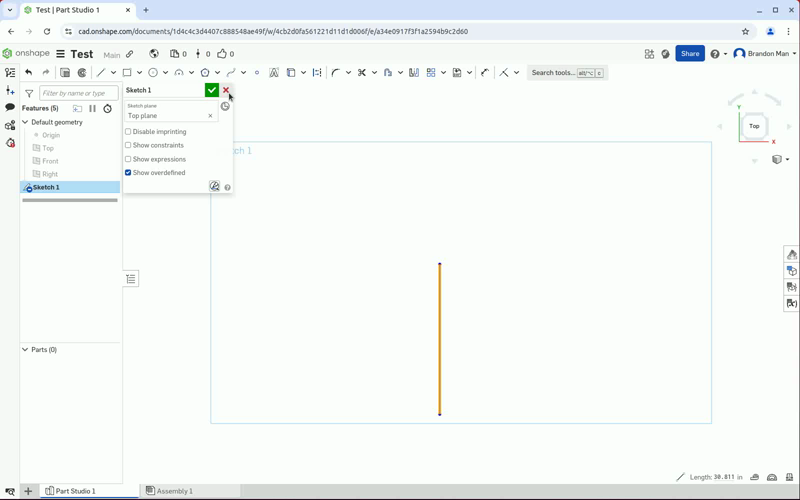
key(shift+h)
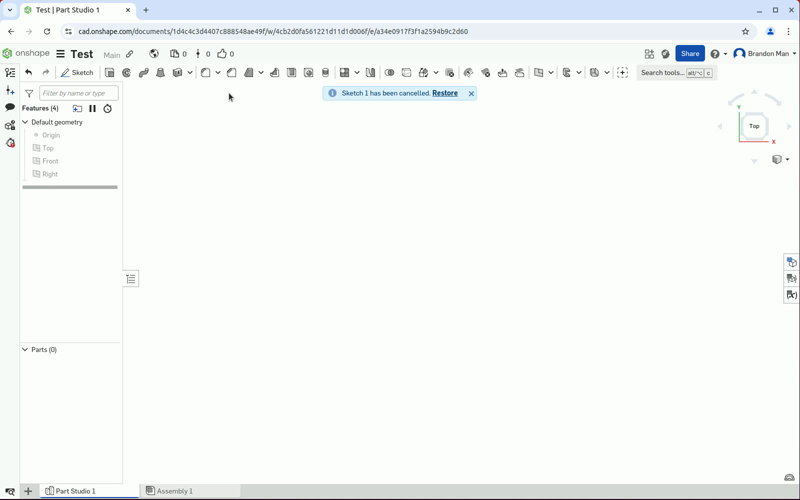
mouse_move(73, 352)
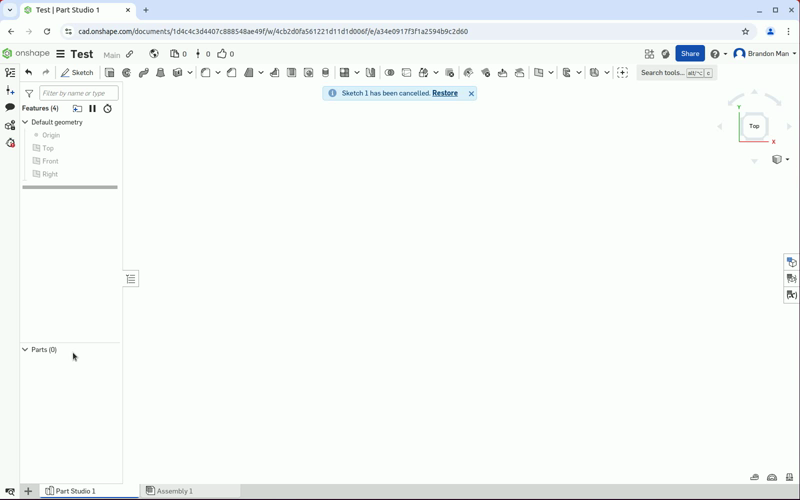
key(y)
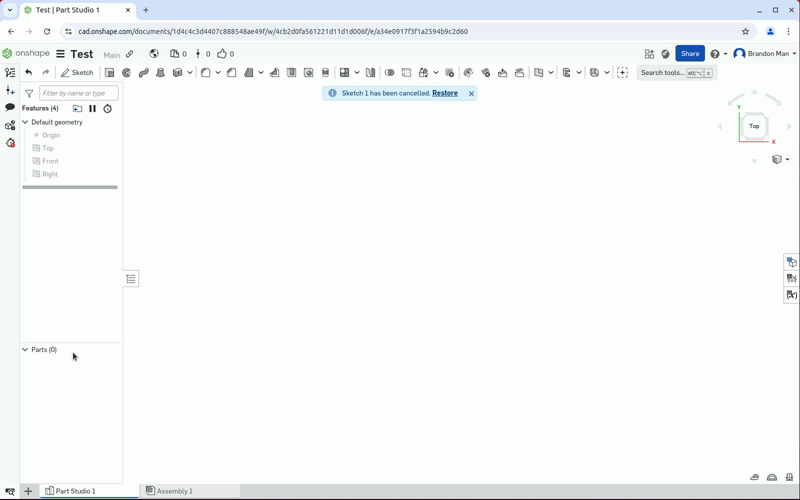
key(shift+p)
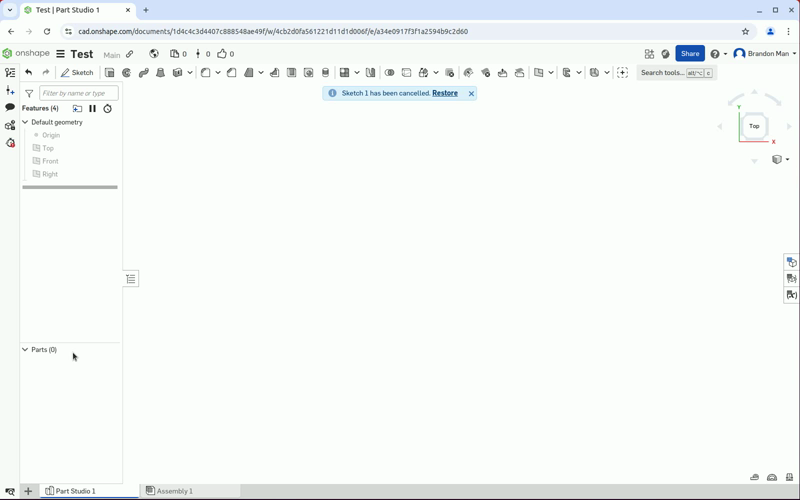
key(space)
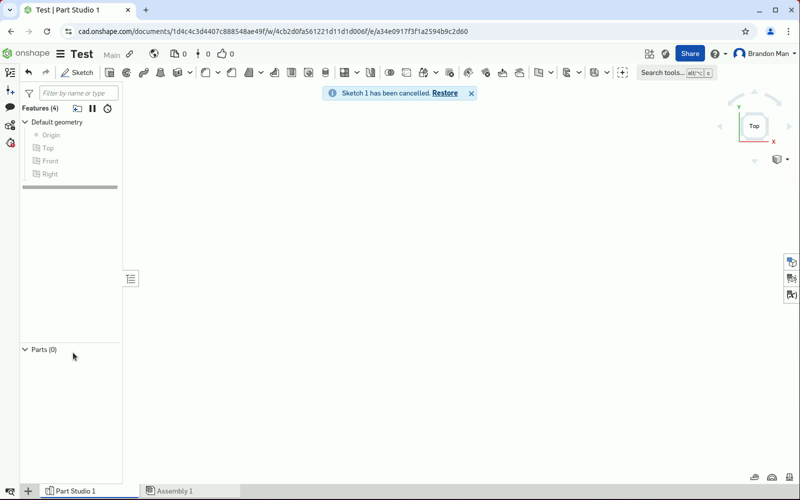
key_down(shift)
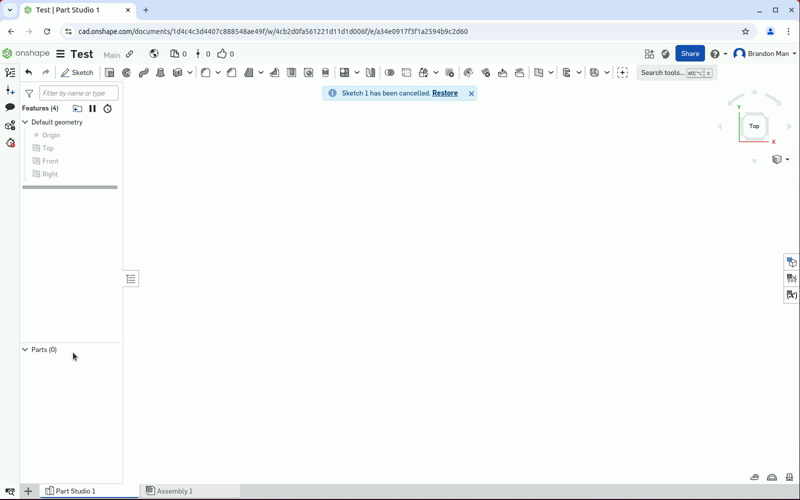
key(up)
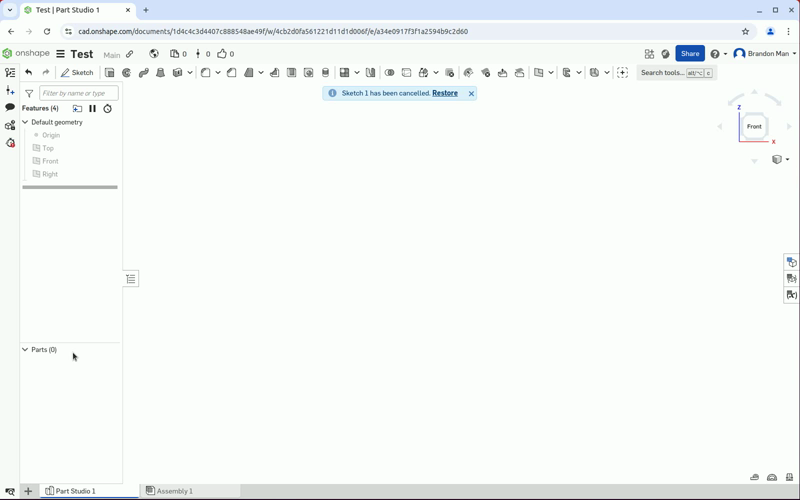
key_up(shift)
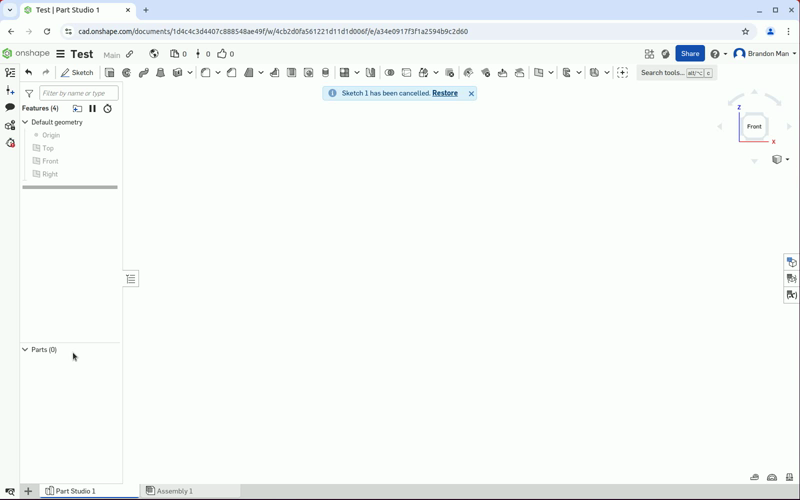
key(space)
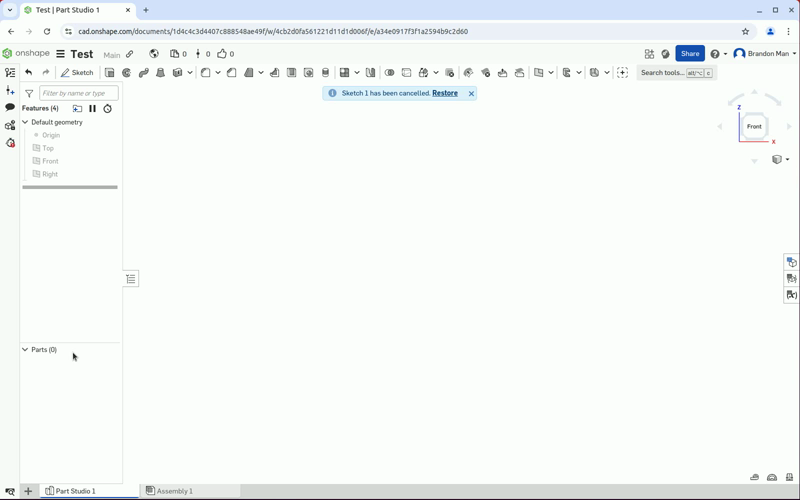
key_down(shift)
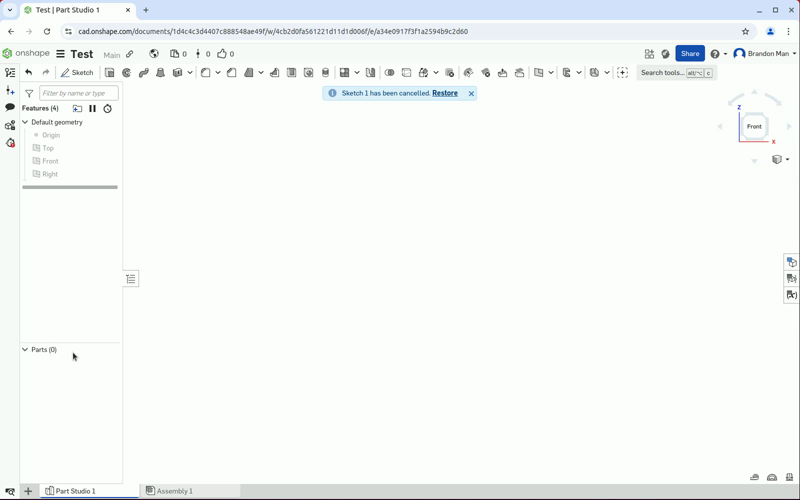
key(left)
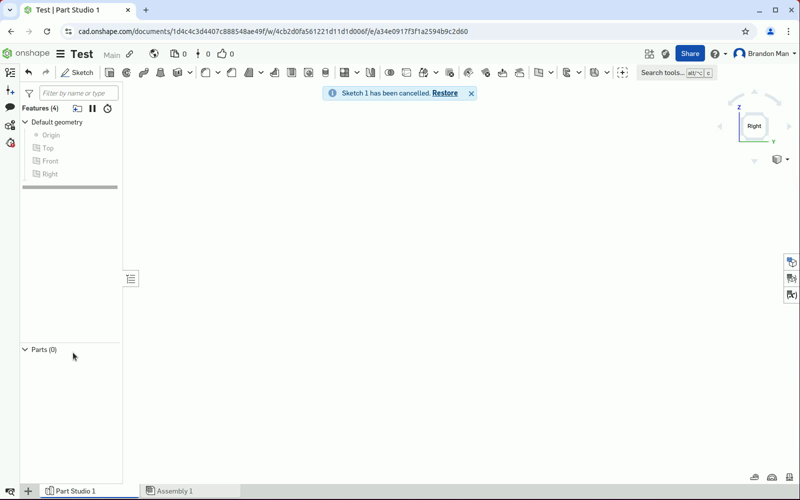
key_up(shift)
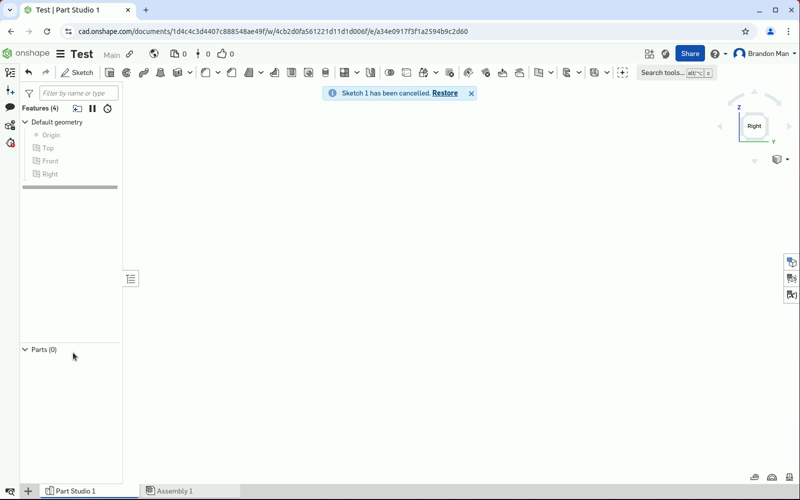
mouse_move(73, 352)
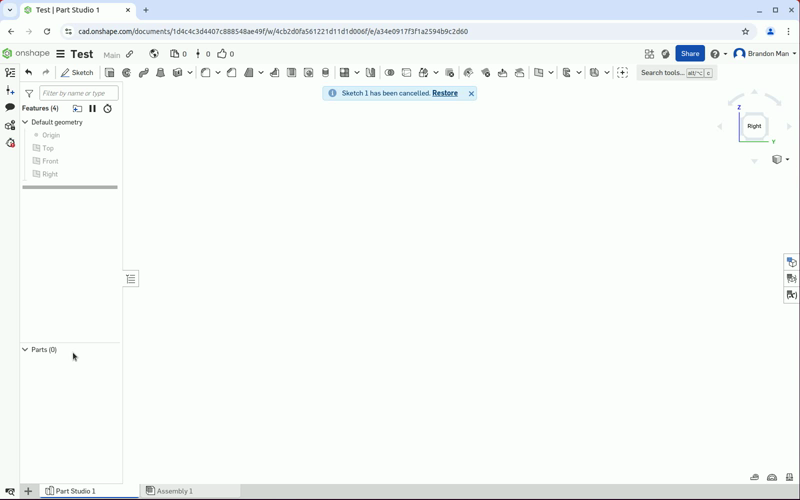
key(shift+y)
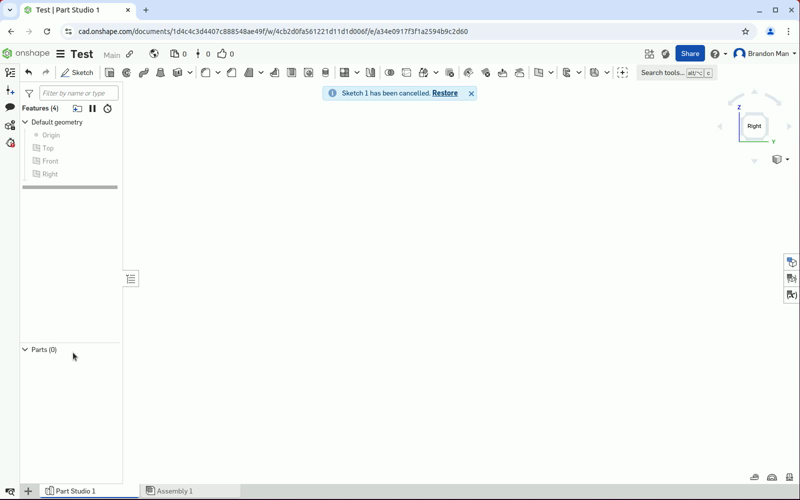
key(shift+s)
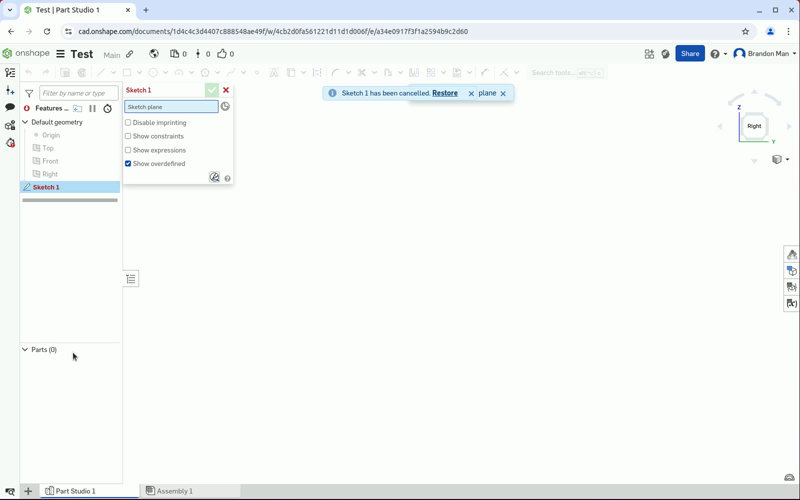
mouse_move(73, 176)
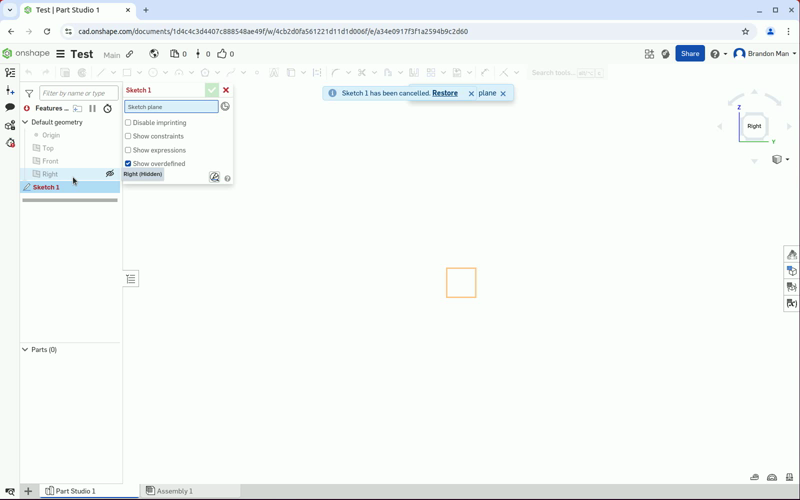
click(73, 176)
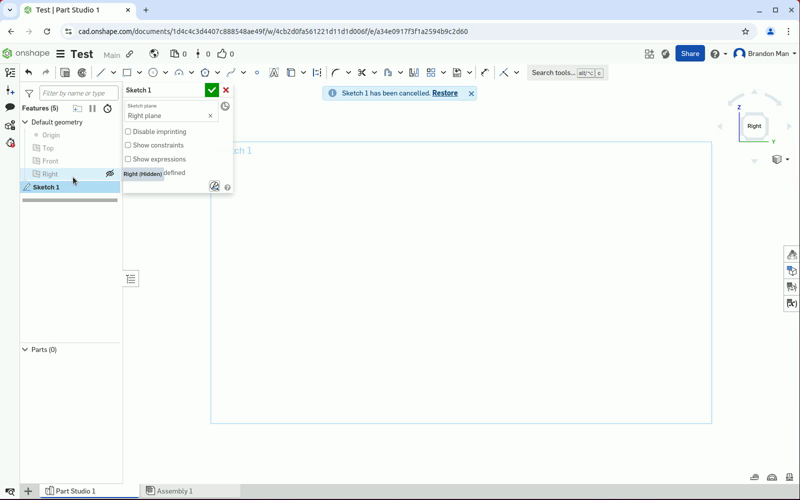
mouse_move(73, 352)
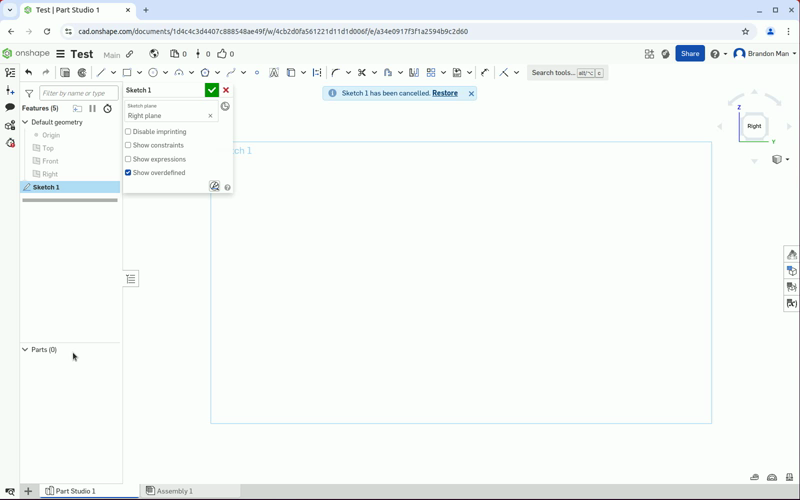
key(y)
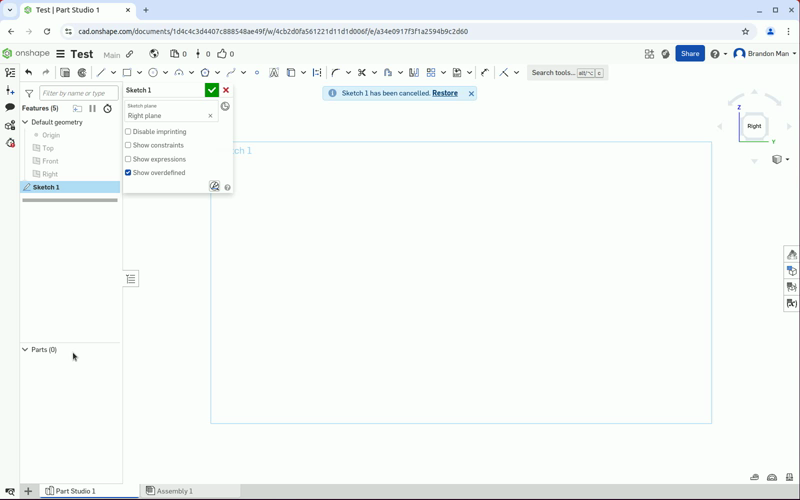
key(c)
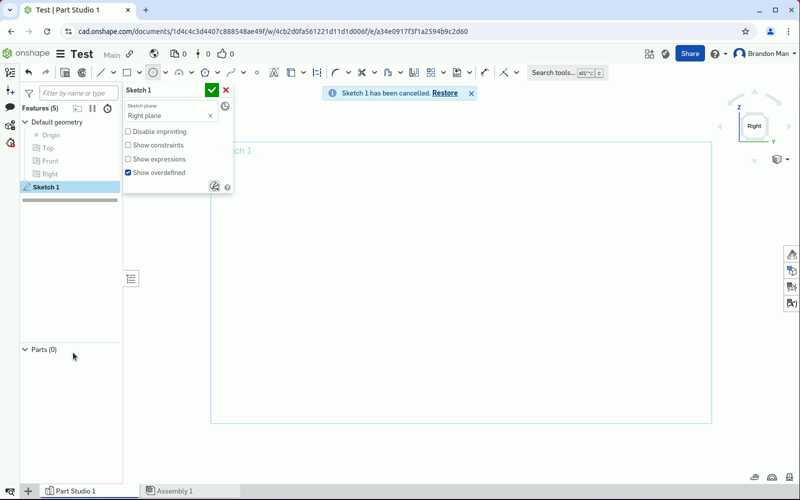
key_down(shift)
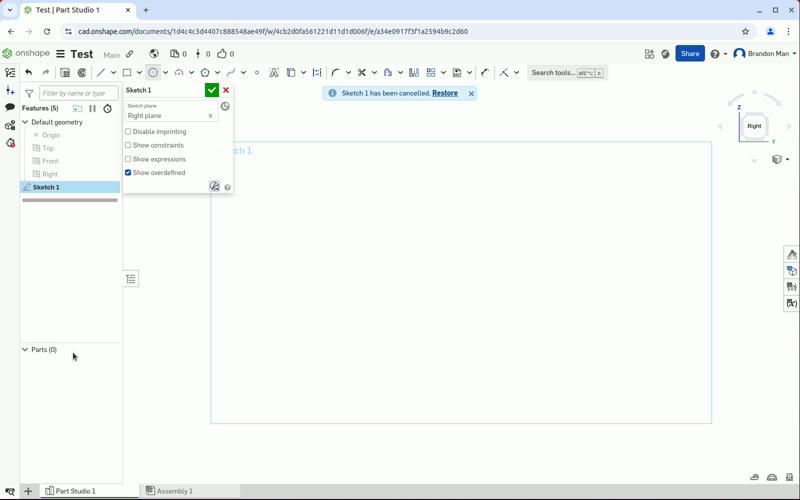
mouse_move(461, 282)
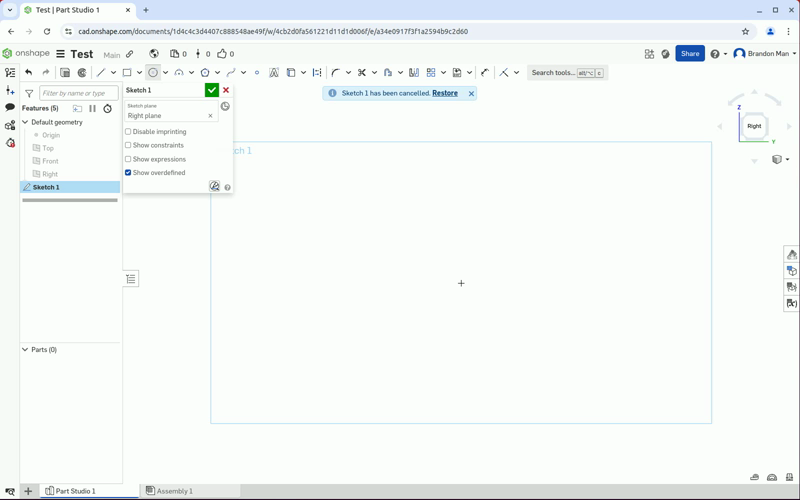
click(461, 282)
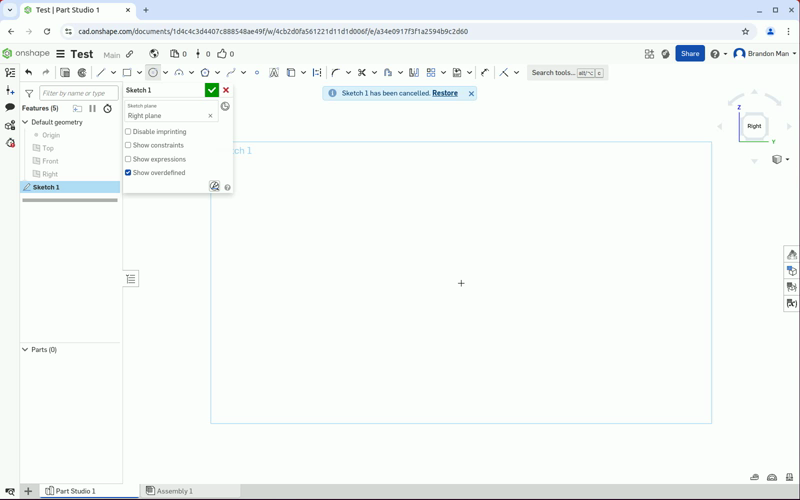
key_up(shift)
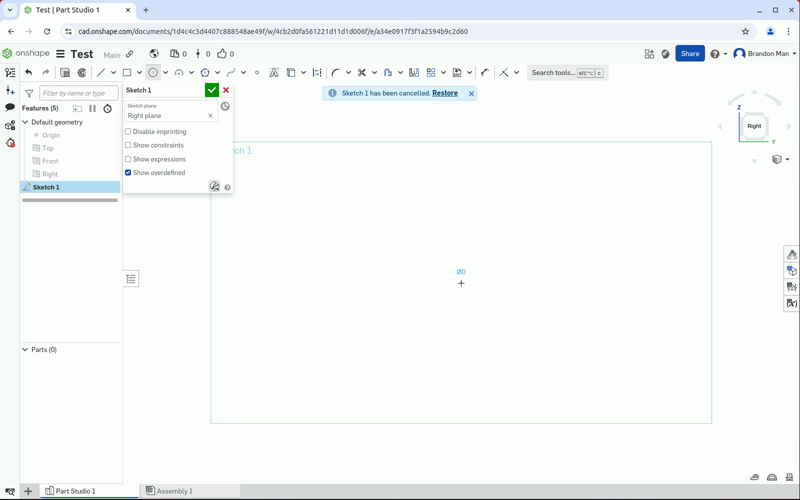
mouse_move(574, 282)
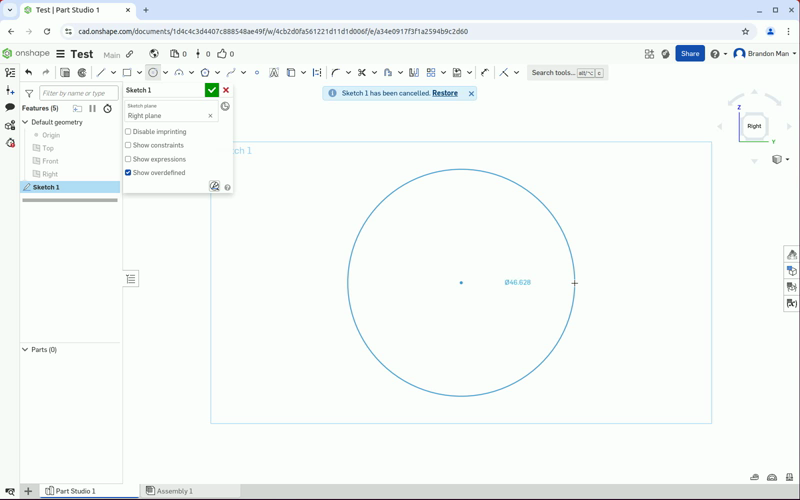
click(574, 282)
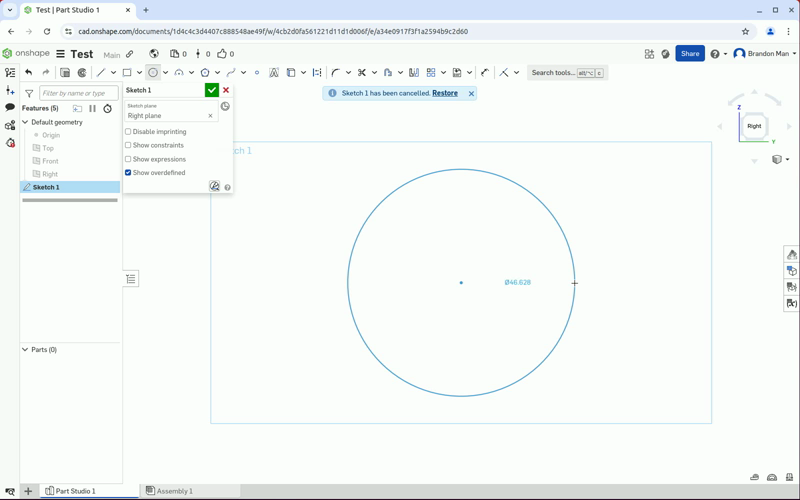
key(esc)
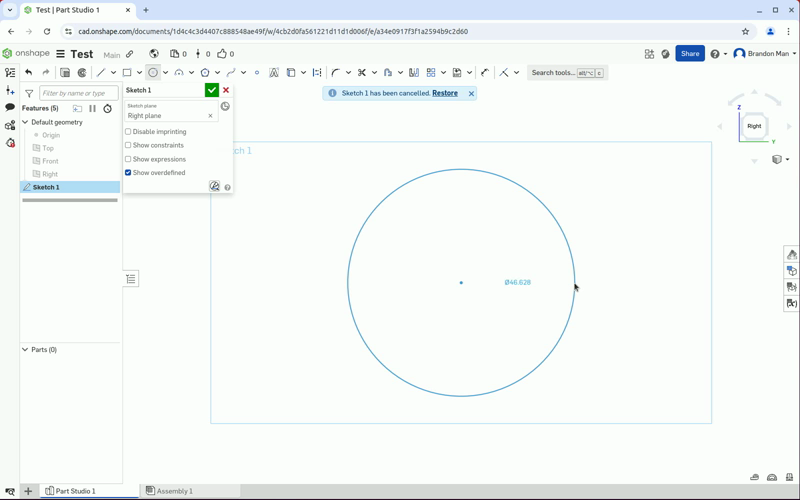
mouse_move(441, 366)
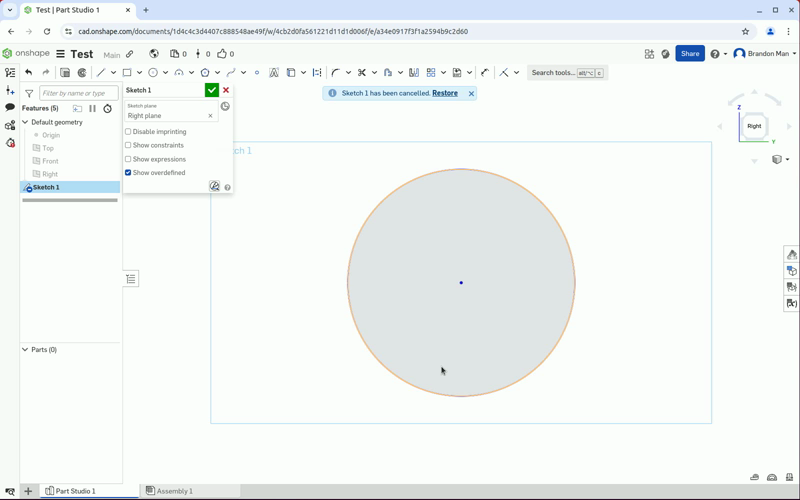
click(441, 366)
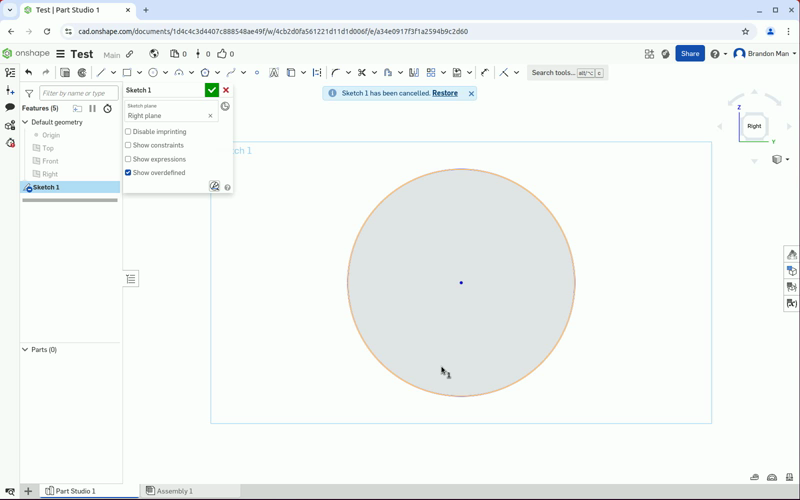
mouse_move(73, 352)
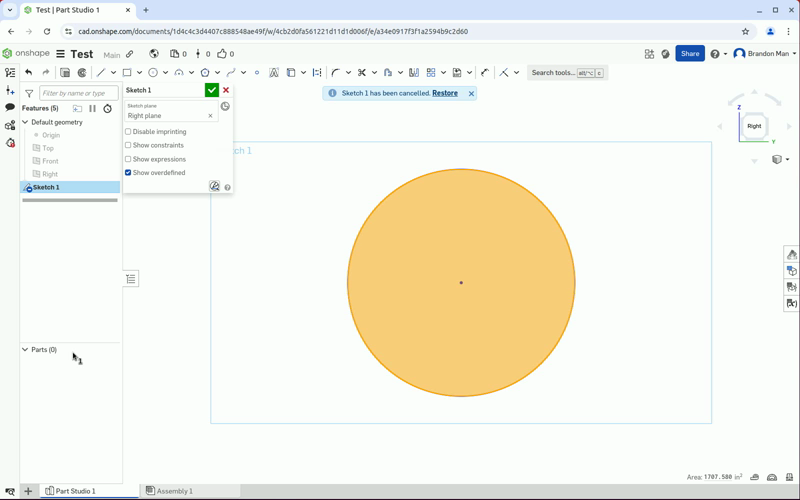
key(shift+y)
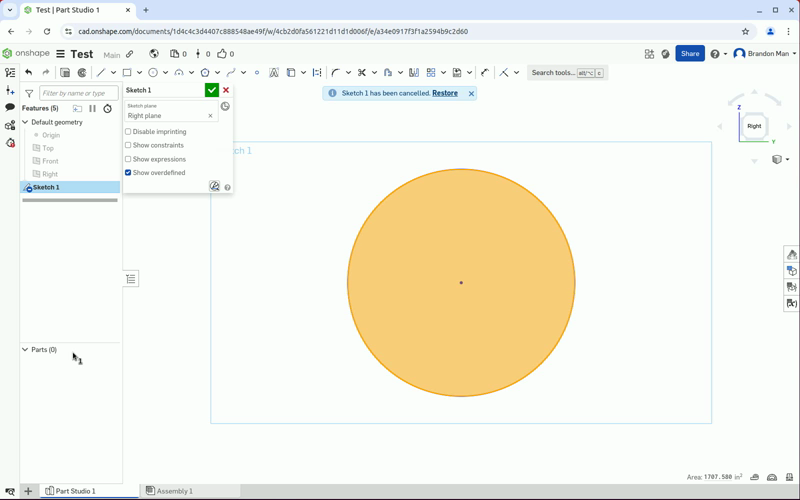
key(shift+e)
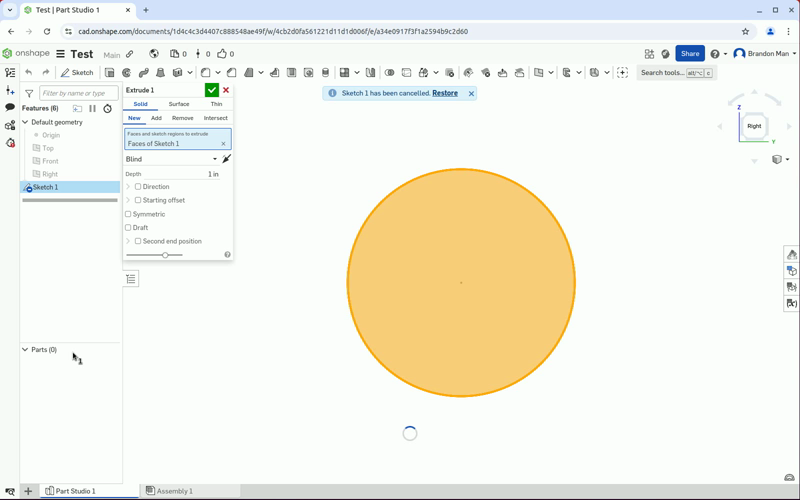
mouse_move(143, 106)
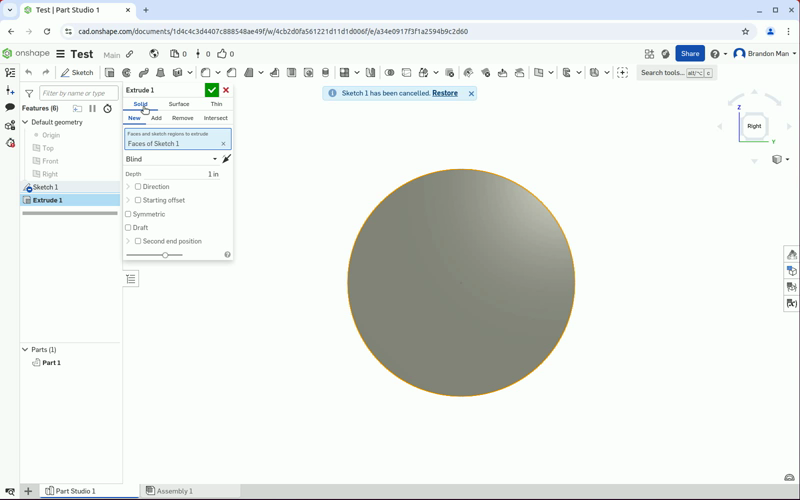
click(143, 106)
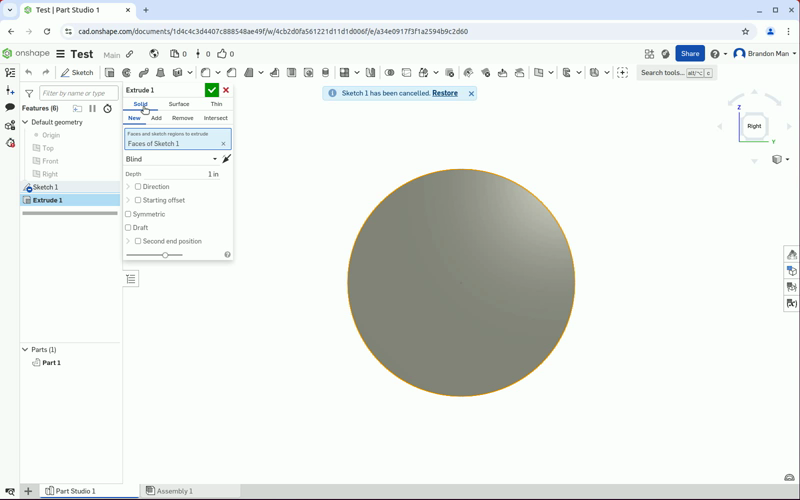
mouse_move(137, 120)
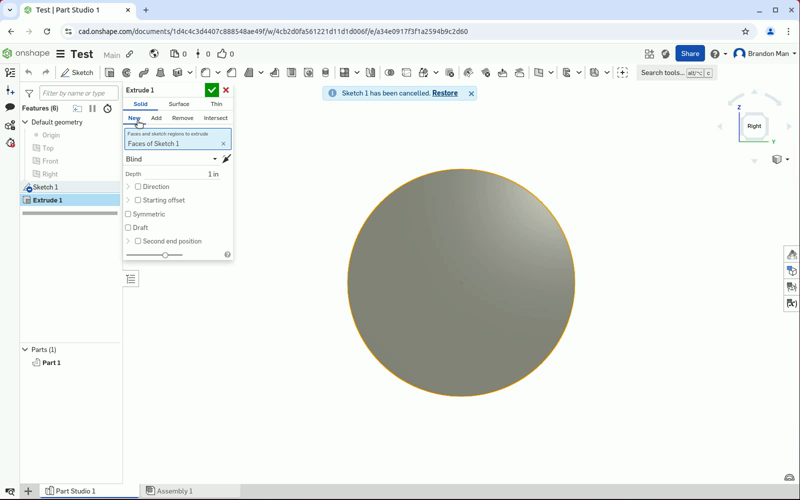
click(137, 120)
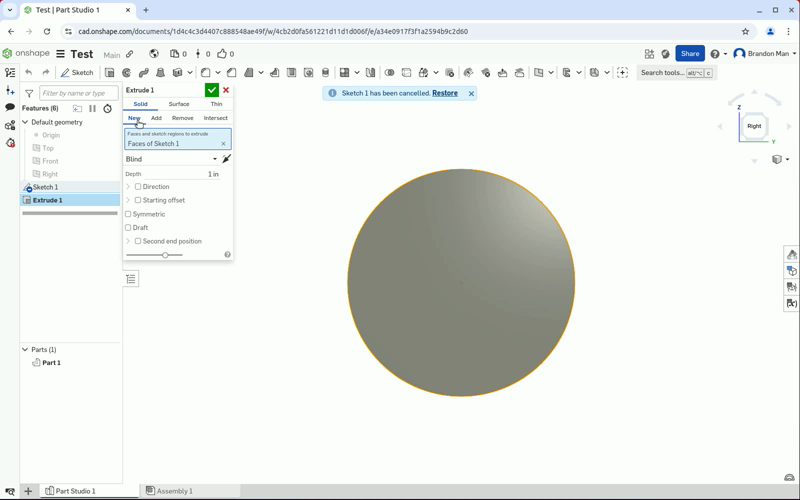
key(tab, 4)
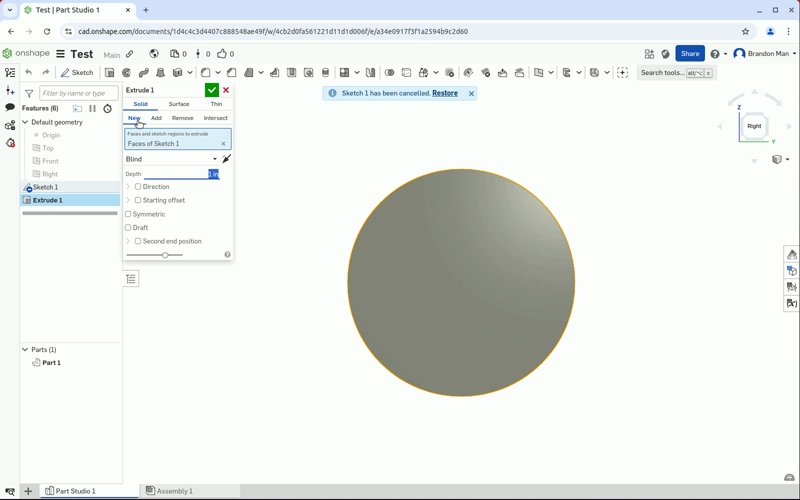
text(4.092)
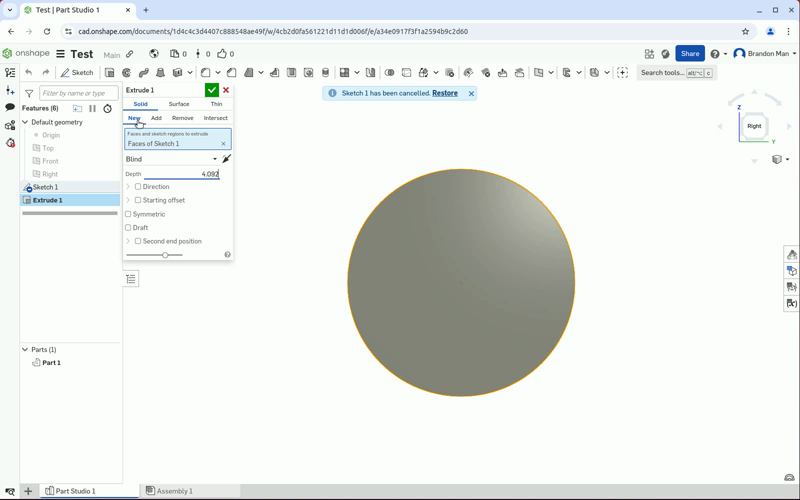
key(enter)
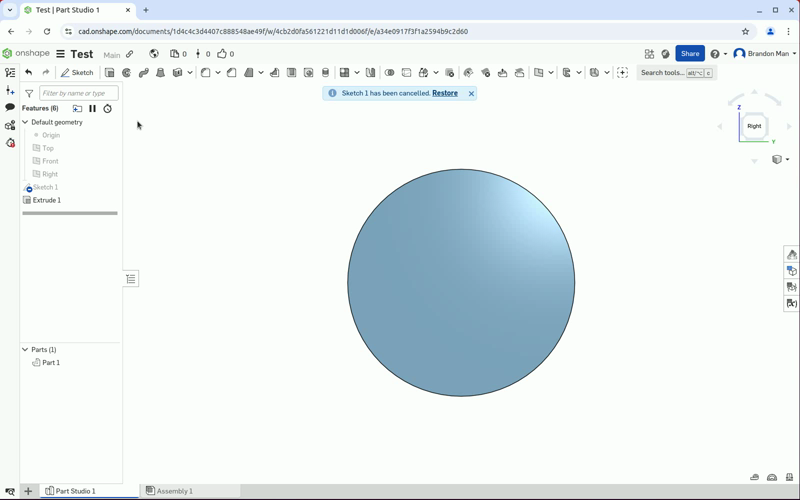
key(shift+h)
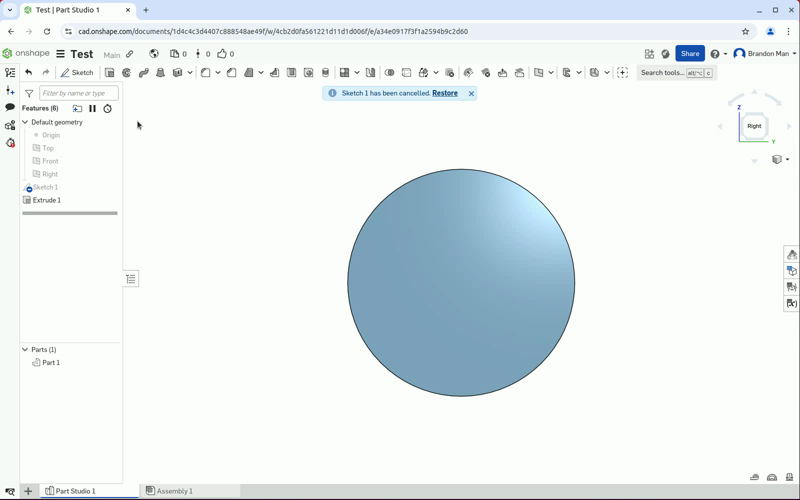
key(shift+h)
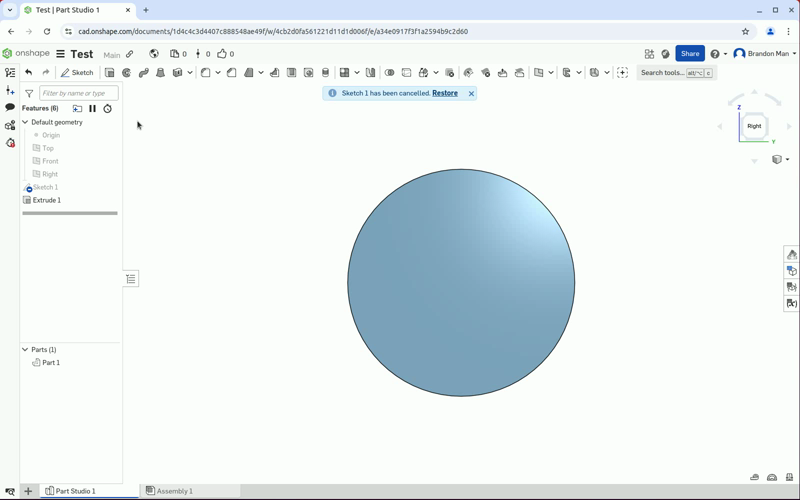
mouse_move(73, 189)
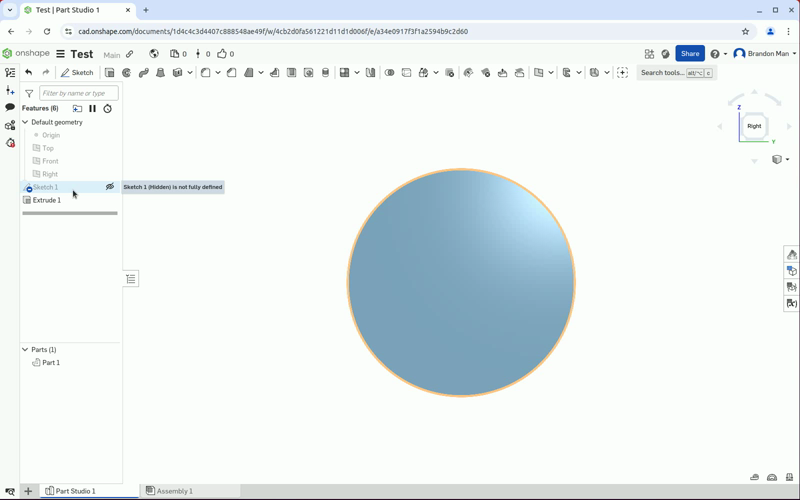
click(73, 189)
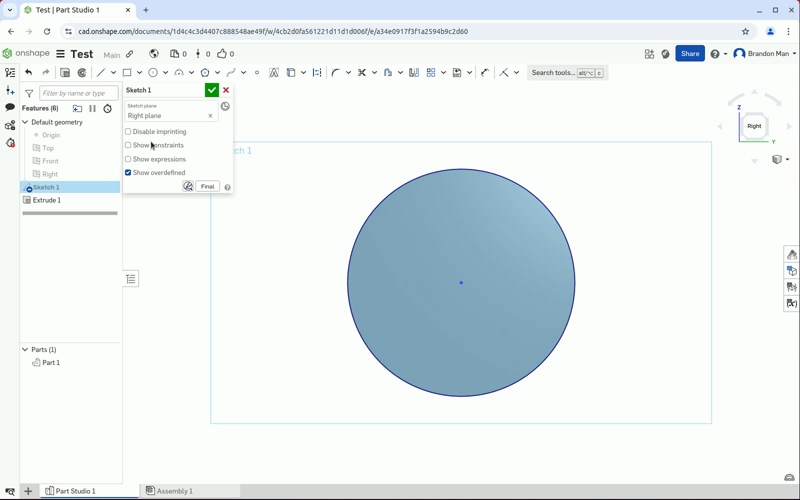
mouse_move(229, 92)
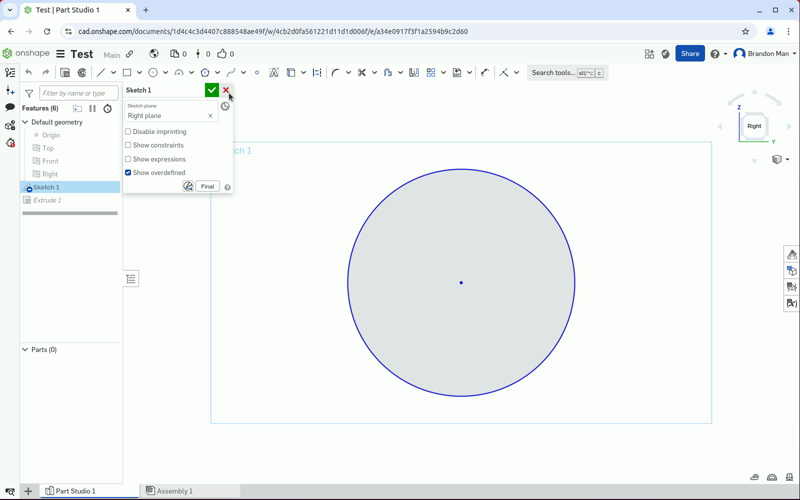
click(229, 92)
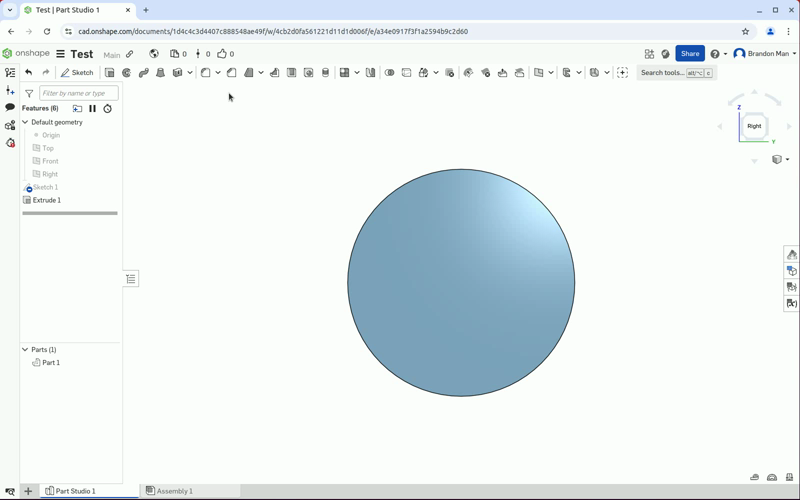
mouse_move(541, 75)
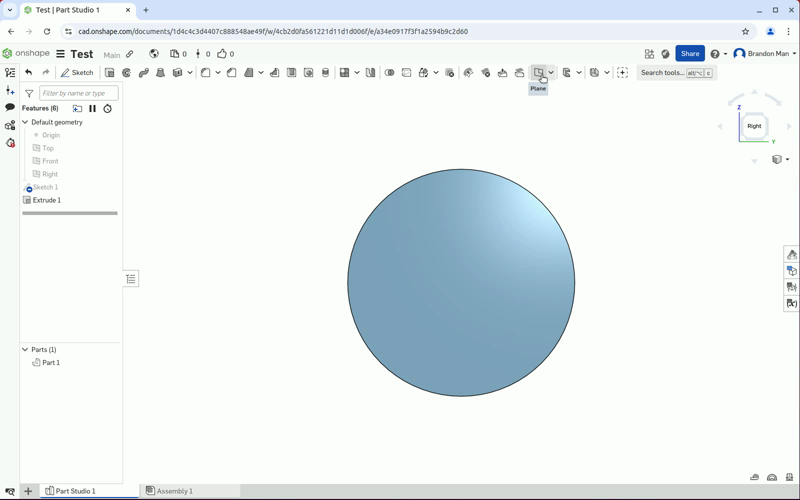
click(541, 75)
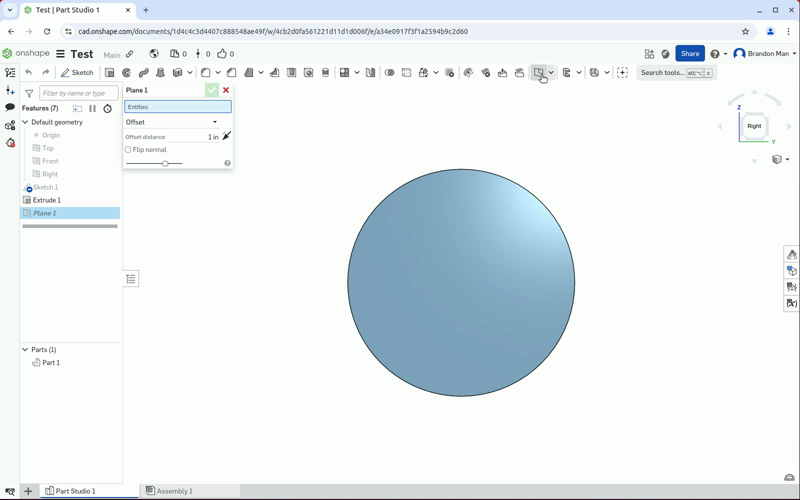
mouse_move(73, 176)
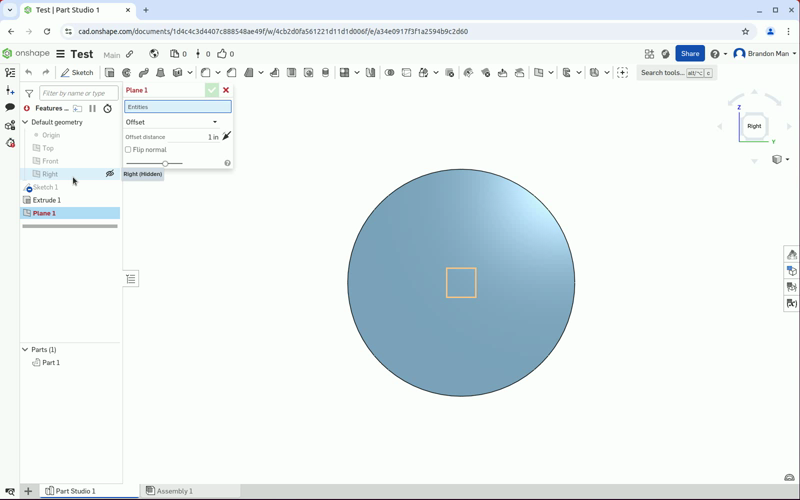
click(73, 176)
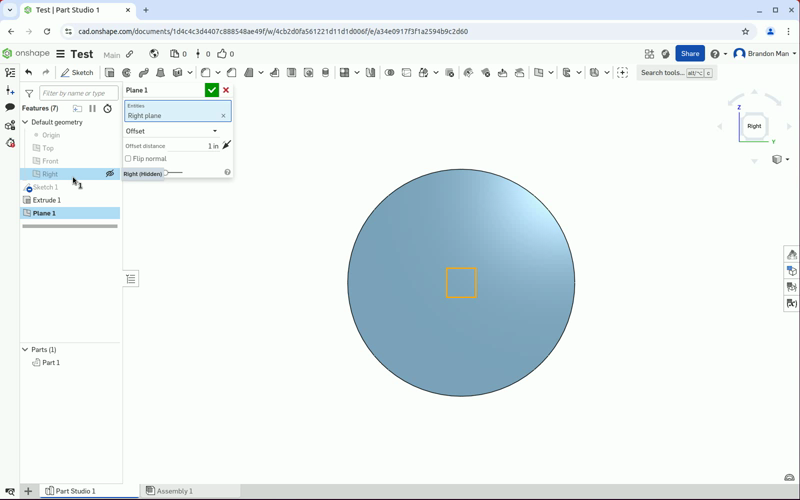
key(tab, 2)
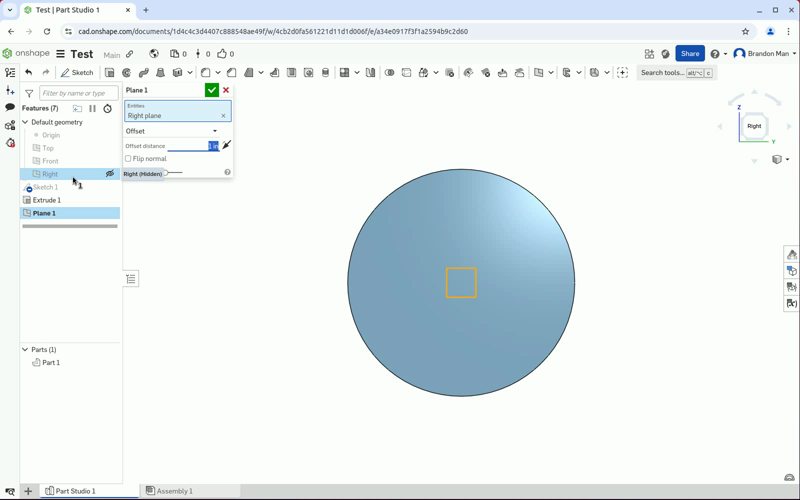
text(4.098)
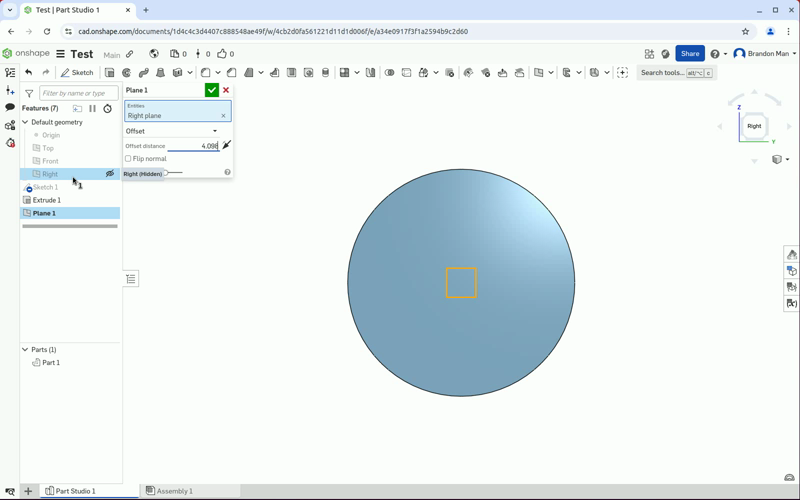
key(enter, 2)
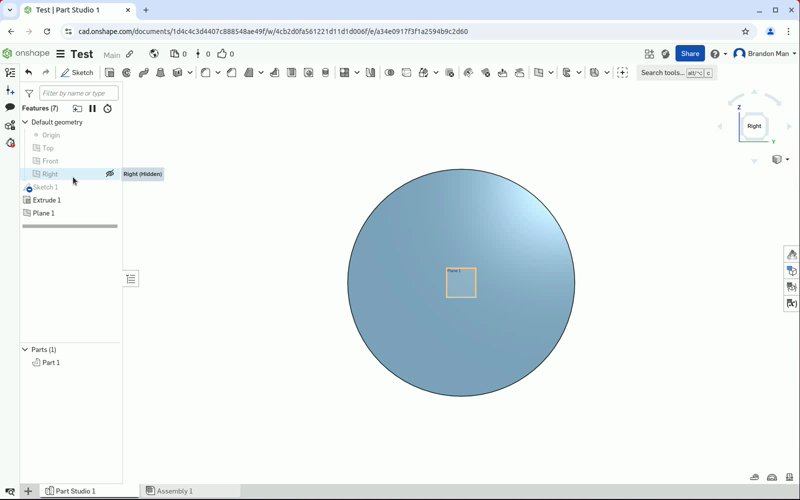
key(shift+s)
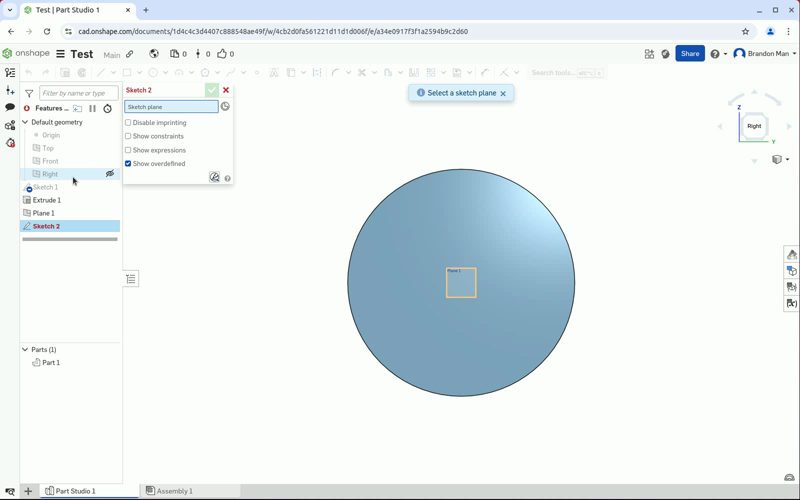
mouse_move(73, 215)
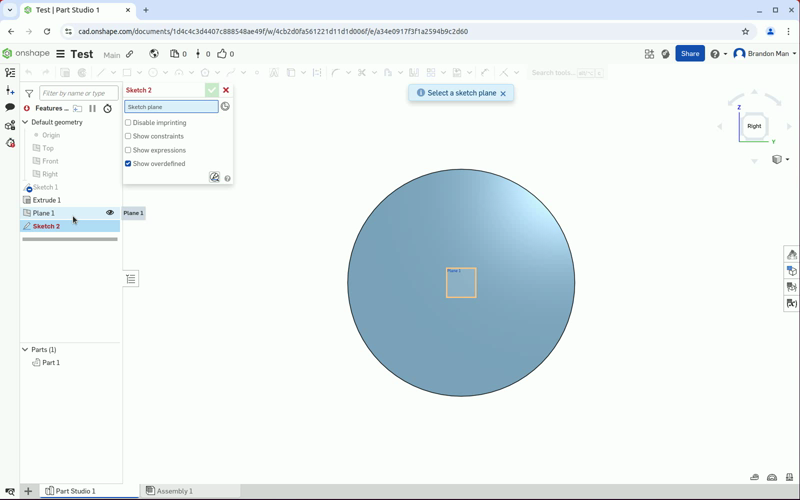
click(73, 215)
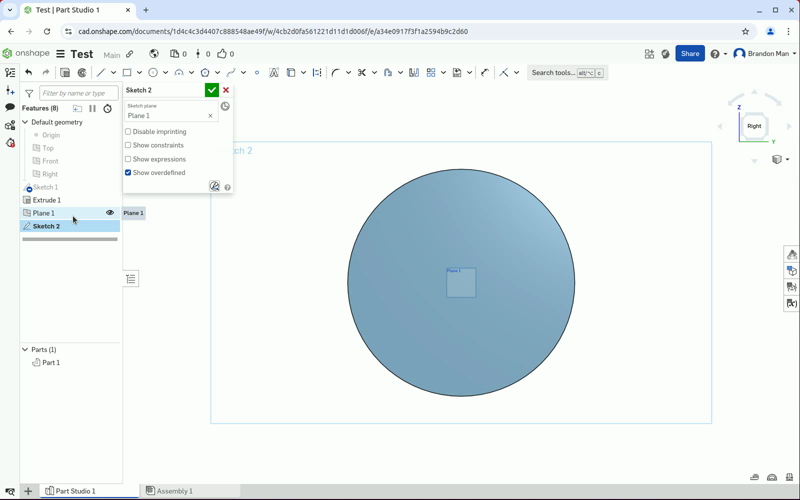
mouse_move(73, 352)
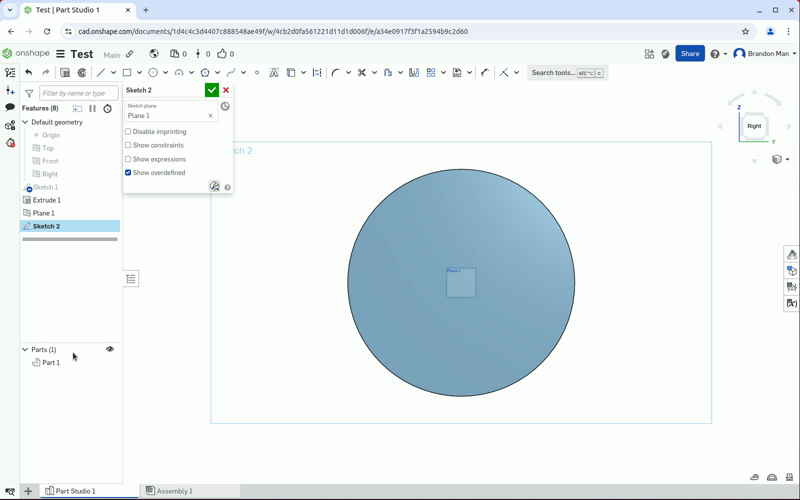
key(y)
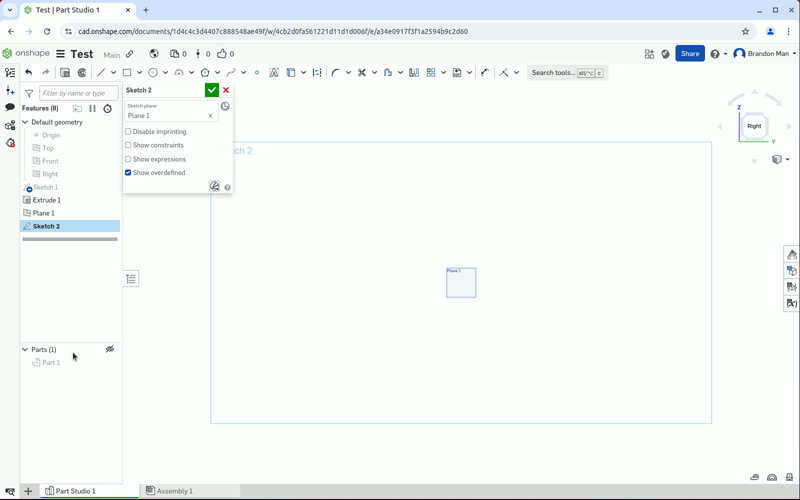
key(c)
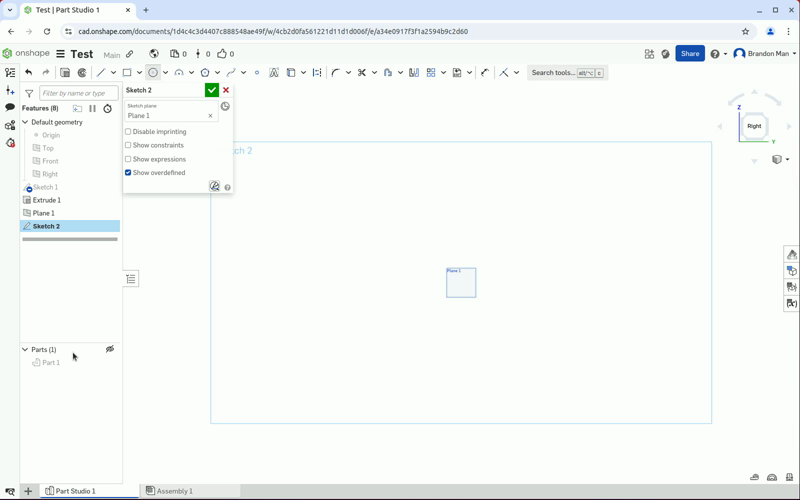
key_down(shift)
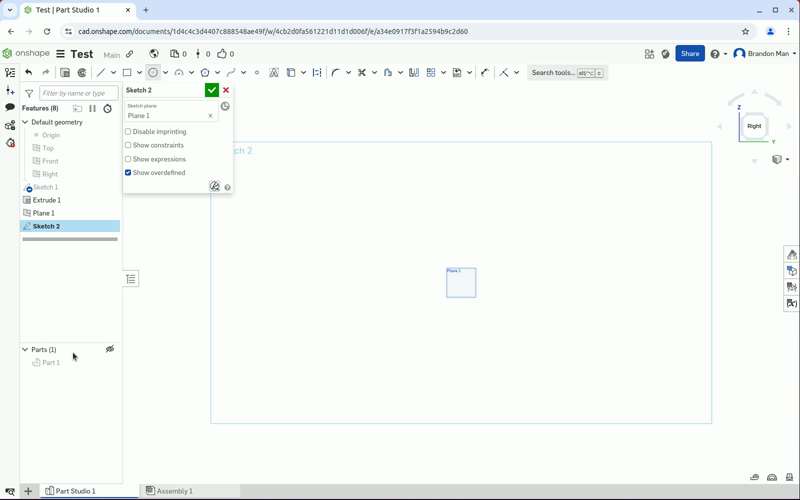
mouse_move(461, 282)
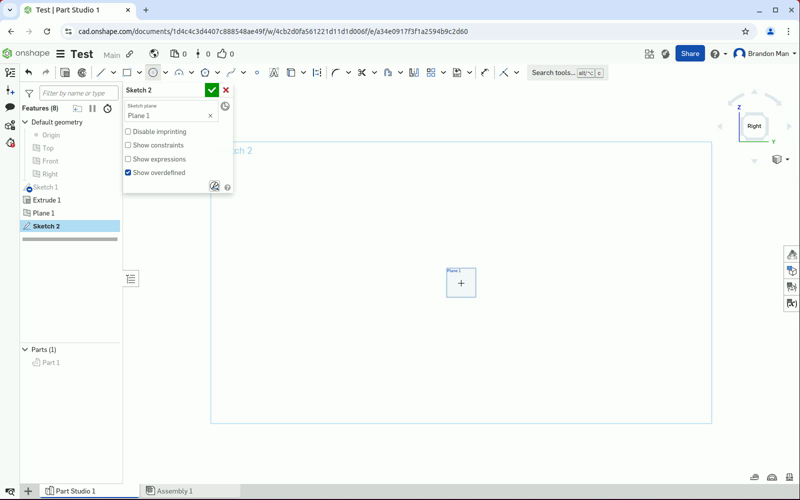
click(461, 282)
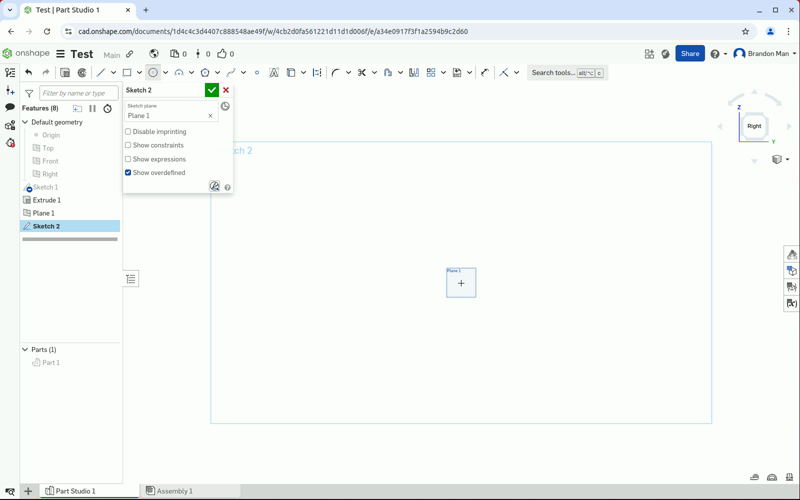
key_up(shift)
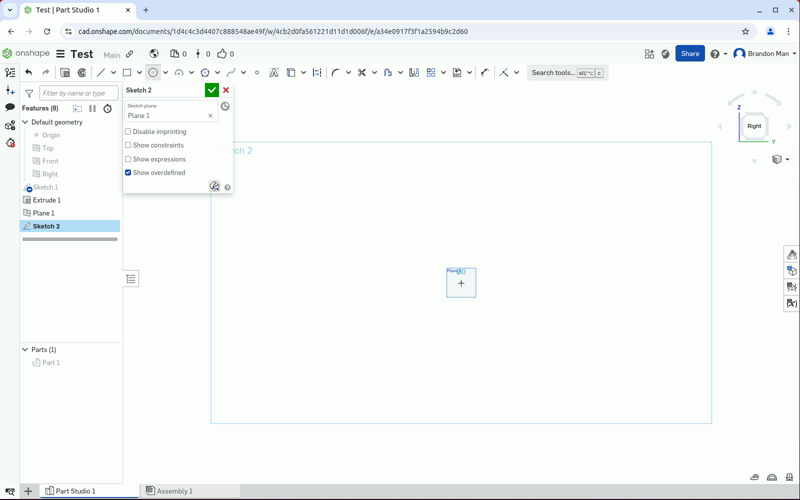
mouse_move(495, 282)
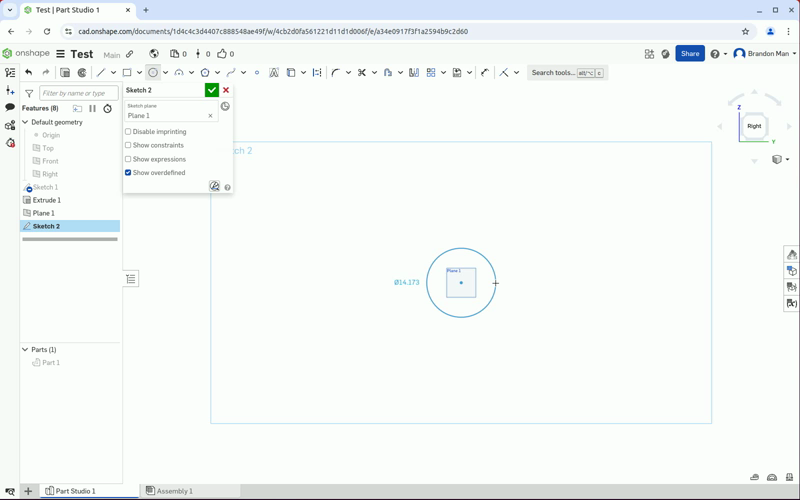
click(495, 282)
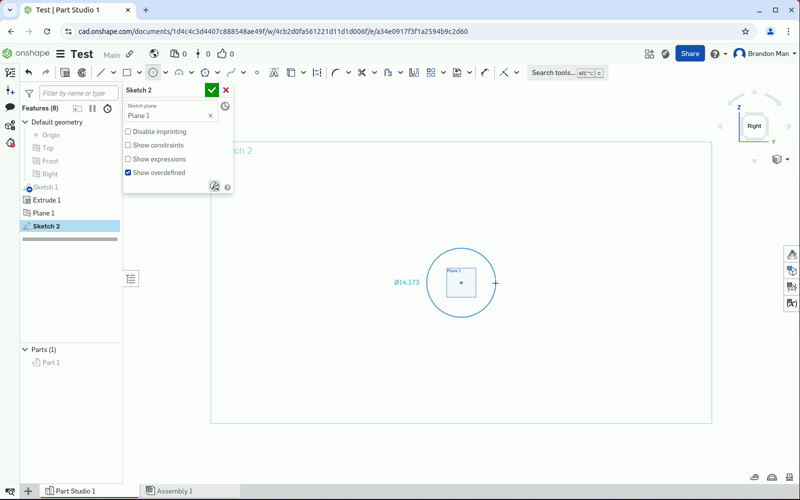
key(esc)
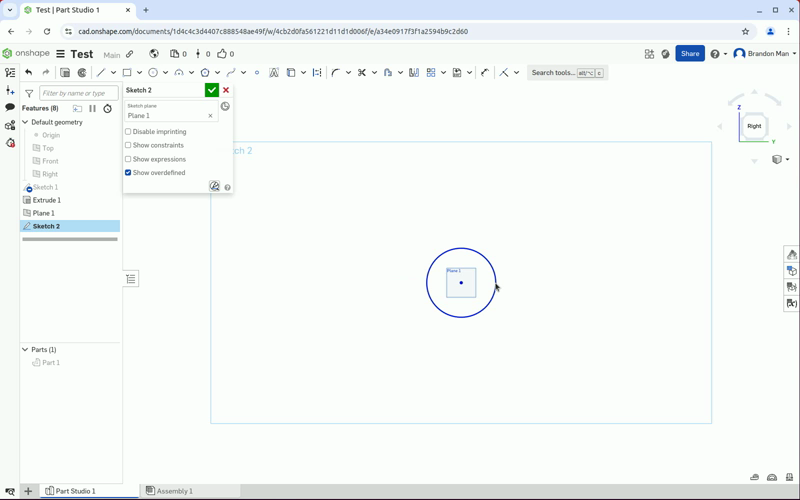
mouse_move(480, 307)
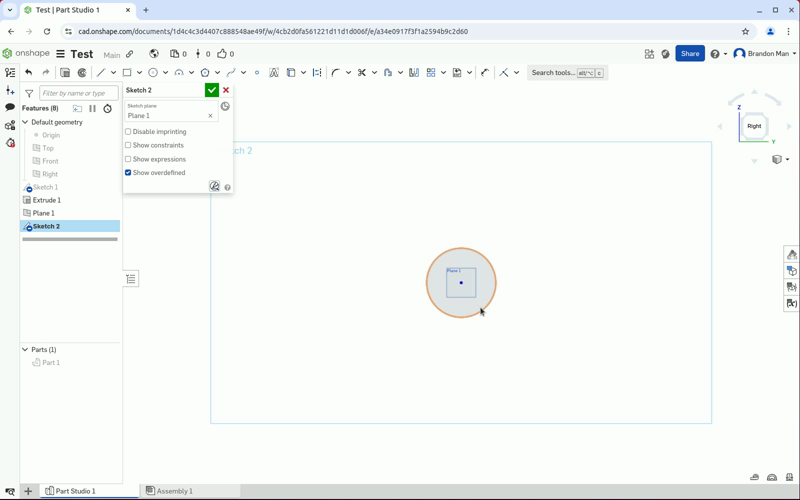
click(480, 307)
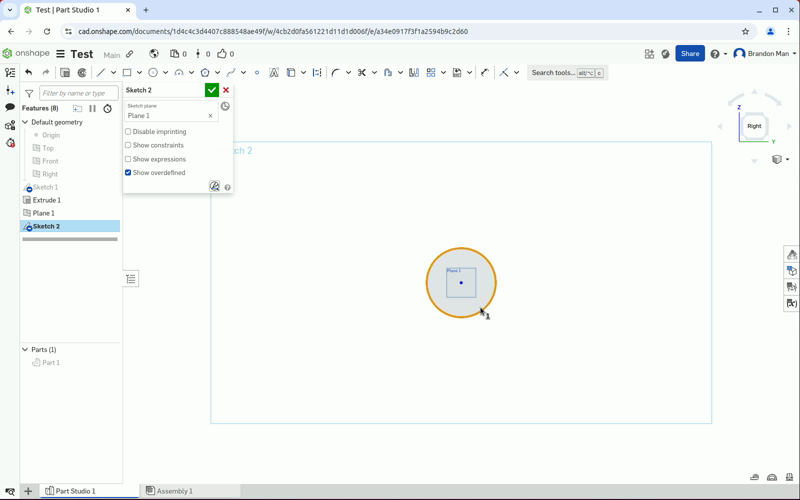
mouse_move(73, 352)
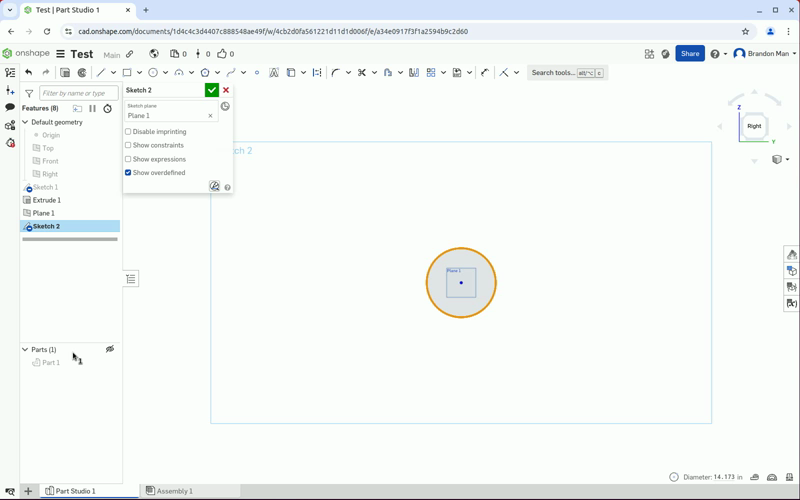
key(shift+y)
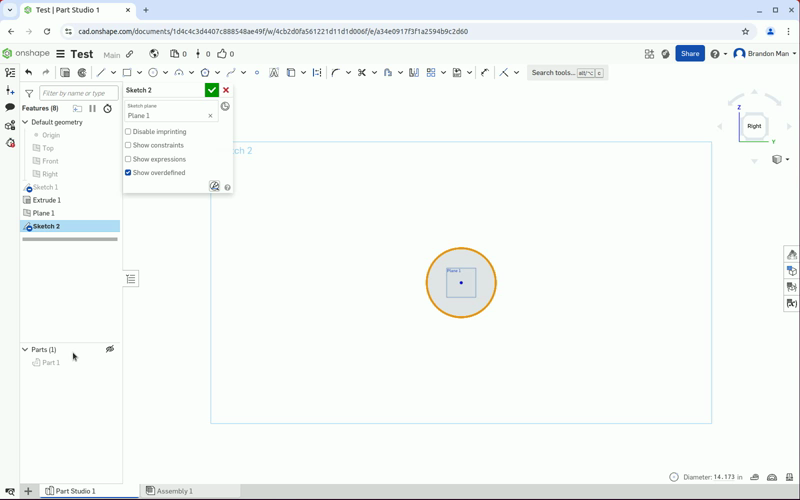
key(shift+e)
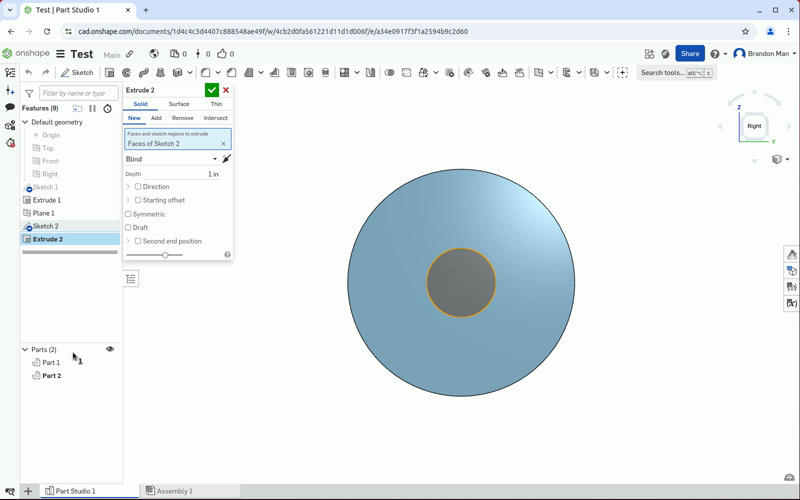
mouse_move(143, 106)
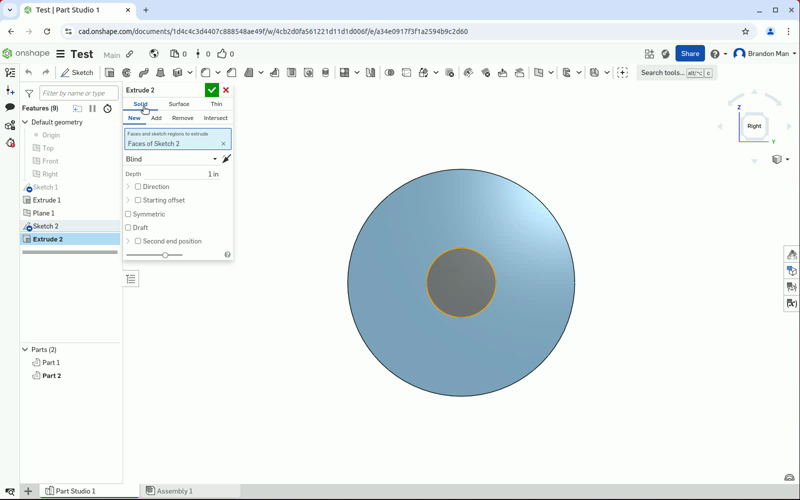
click(143, 106)
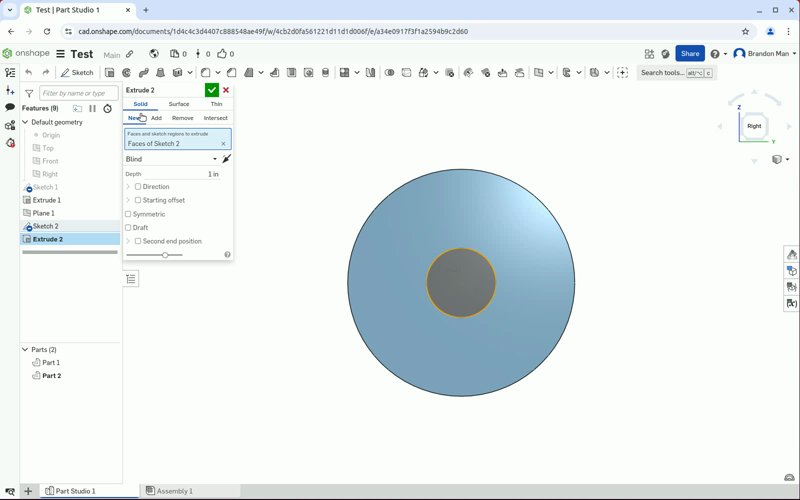
mouse_move(137, 120)
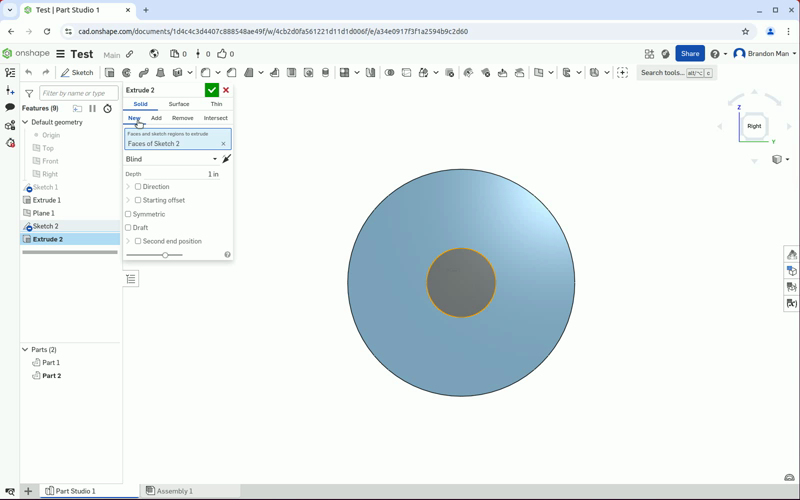
click(137, 120)
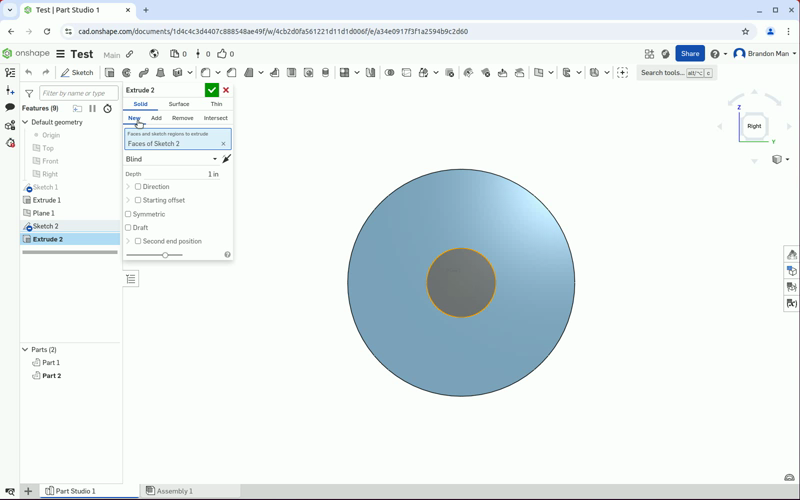
key(tab, 4)
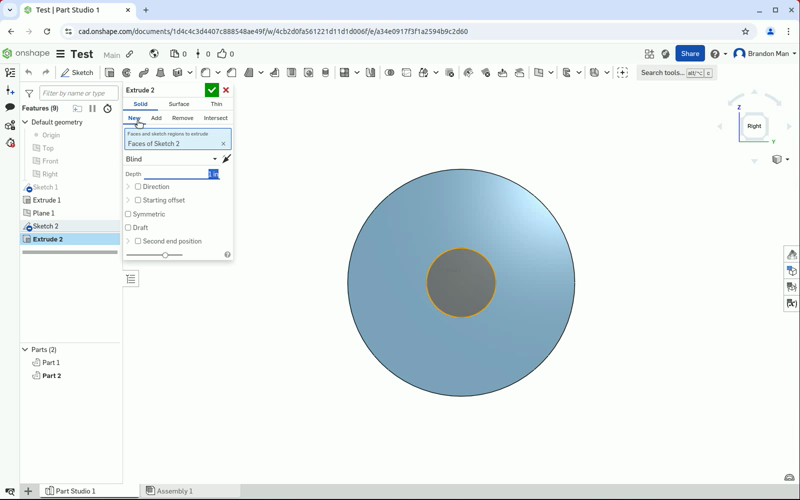
text(4.092)
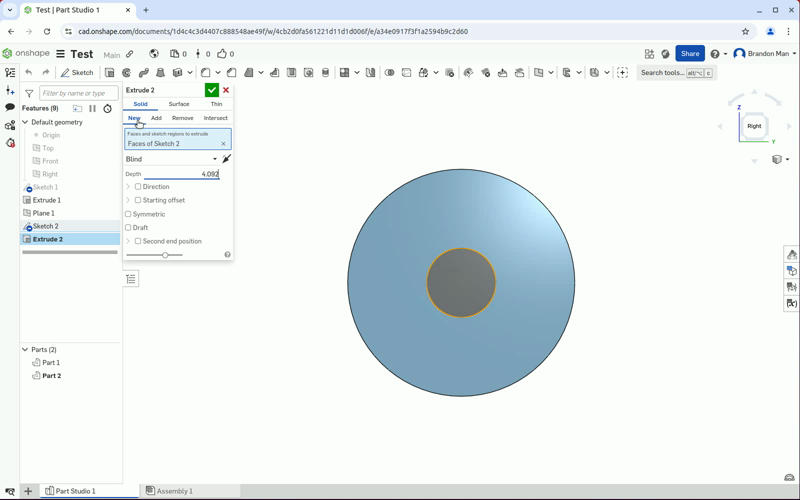
key(enter)
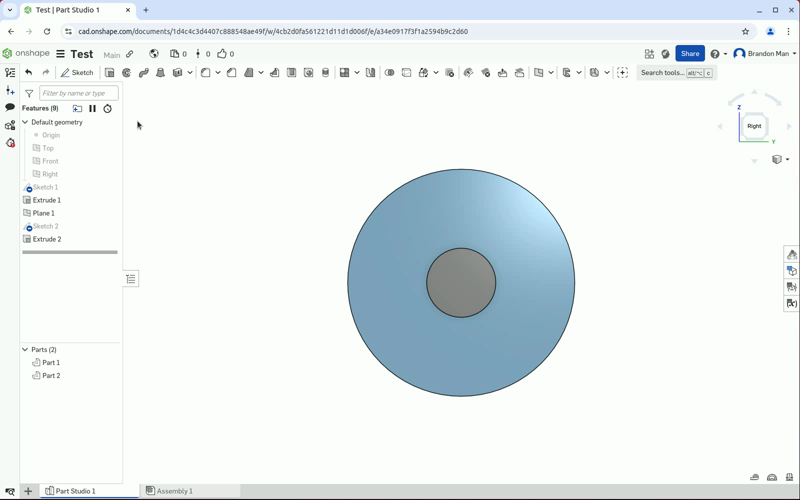
key(shift+h)
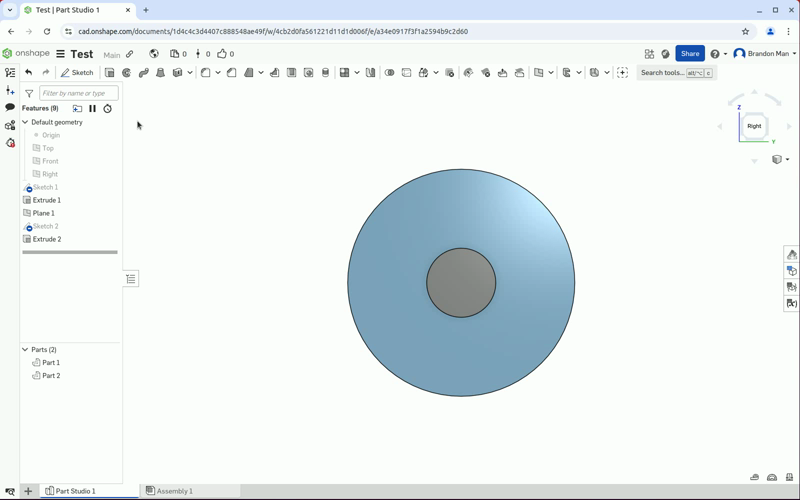
key(shift+h)
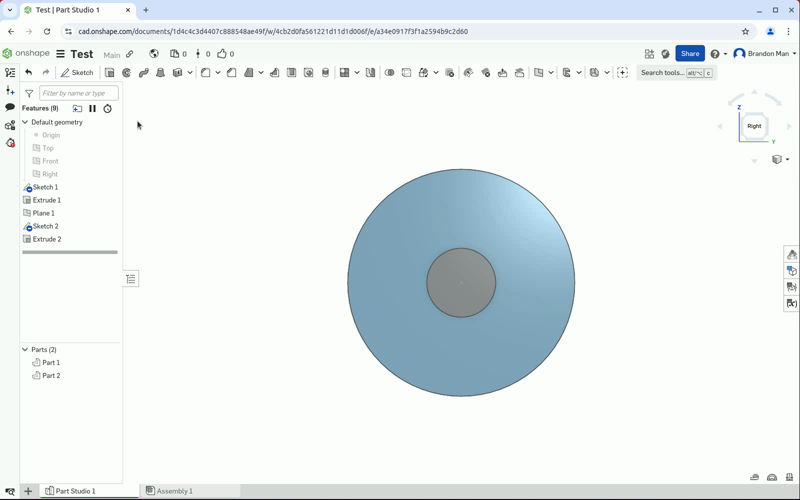
key(shift+7)
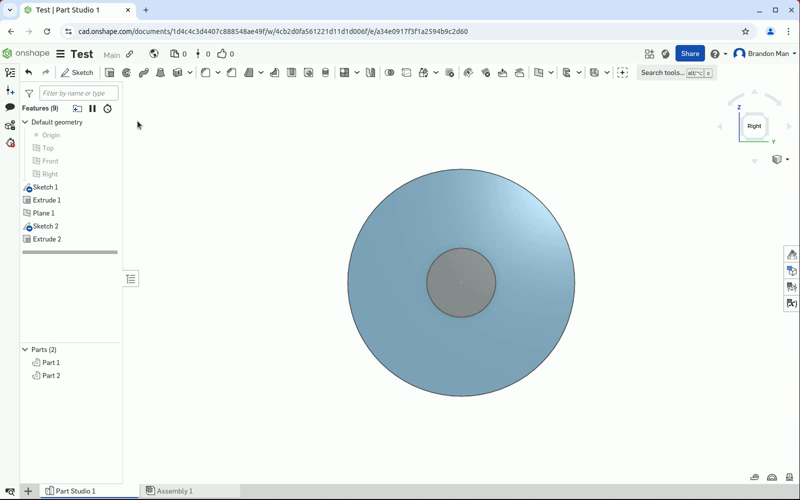
key(right, 2)
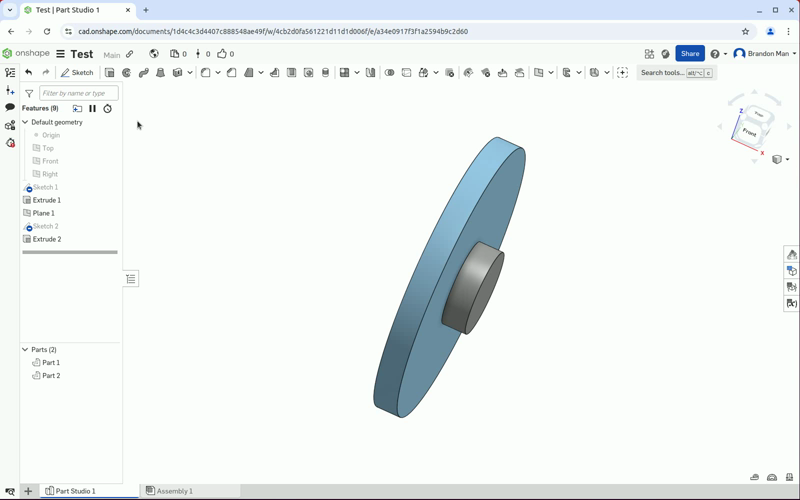
key(down, 2)
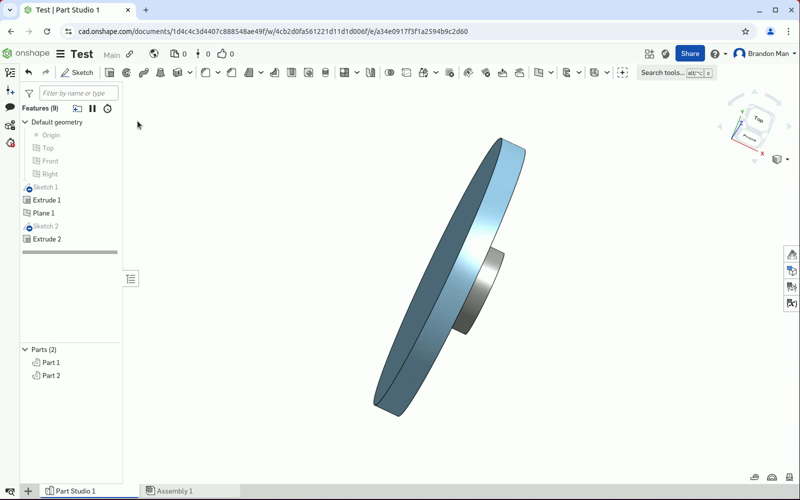
key(up, 2)
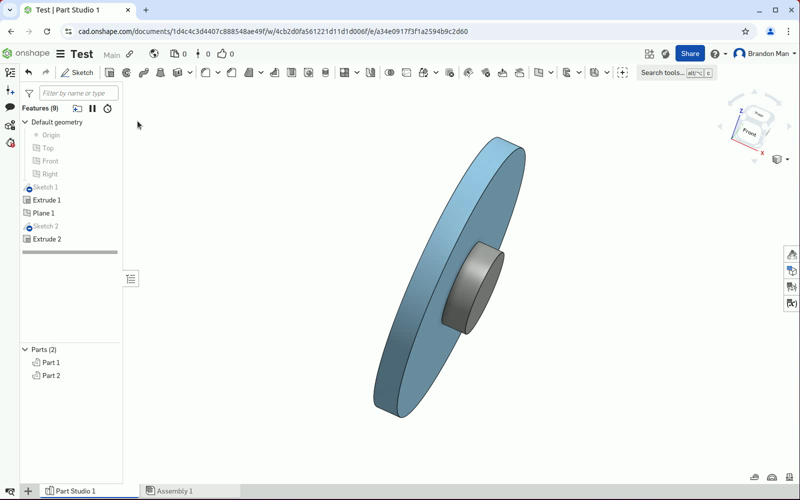
key(left, 2)
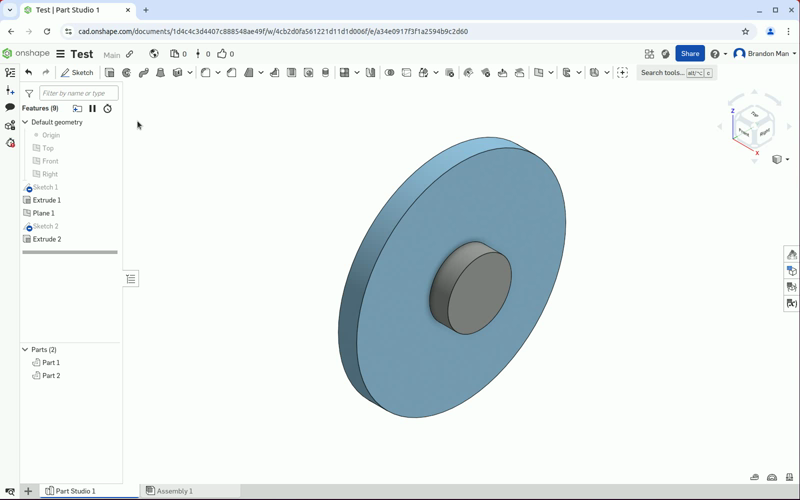
mouse_move(73, 189)
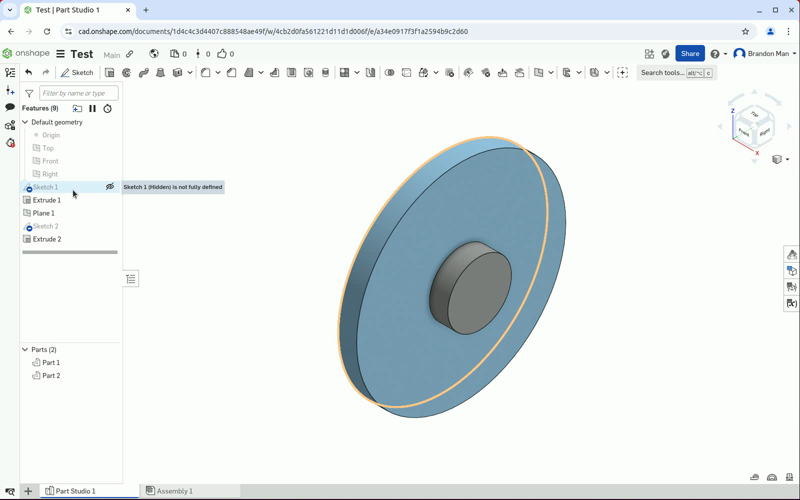
click(73, 189)